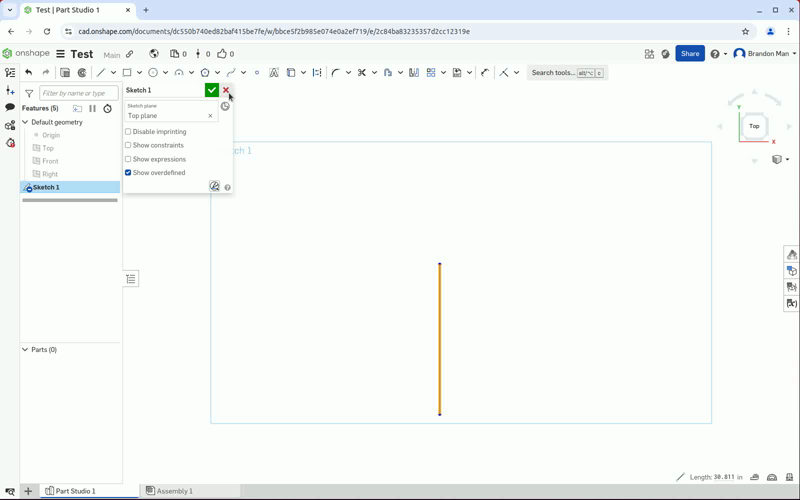
key(shift+h)
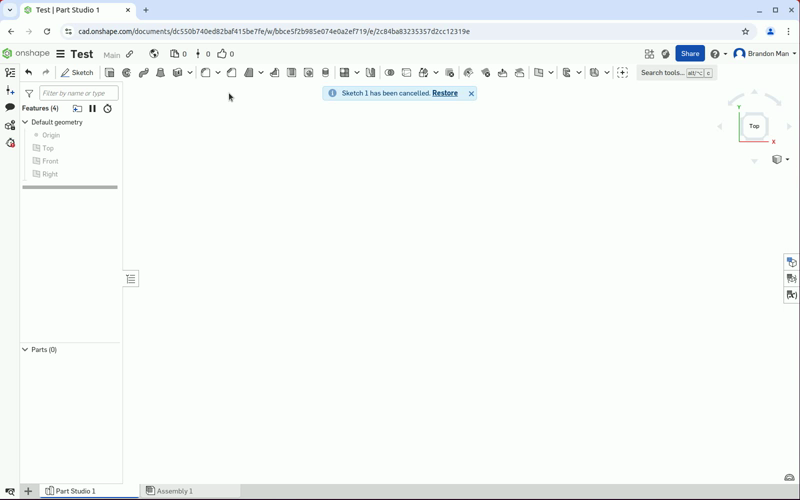
mouse_move(73, 352)
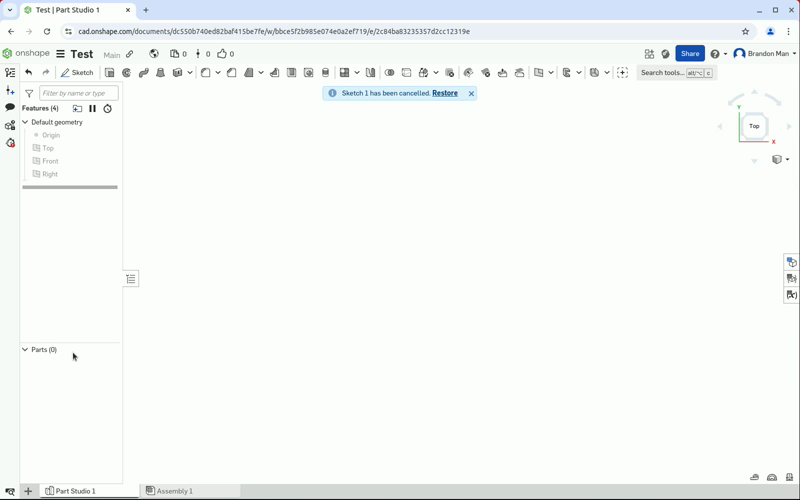
key(y)
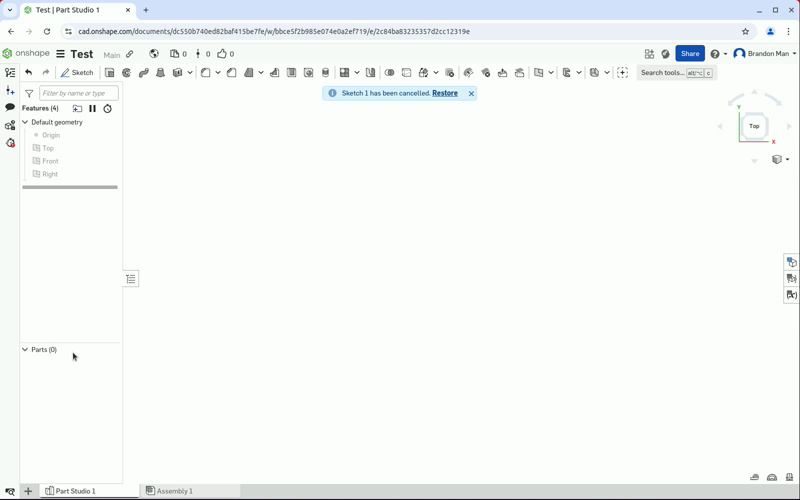
key(shift+p)
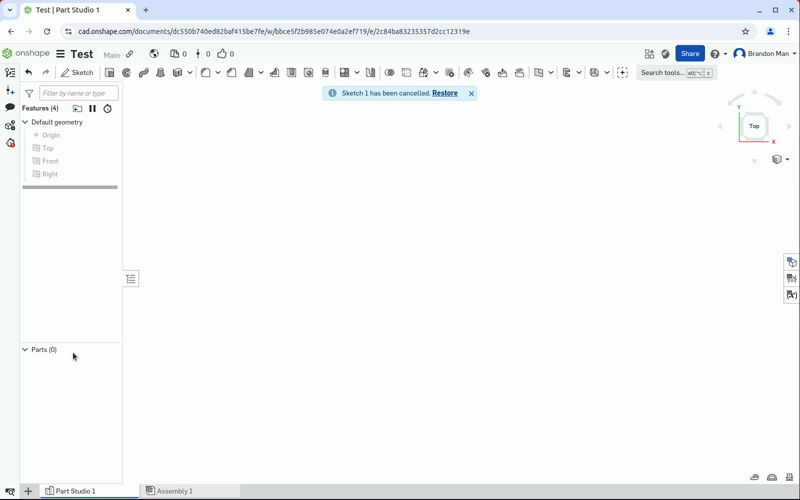
key(space)
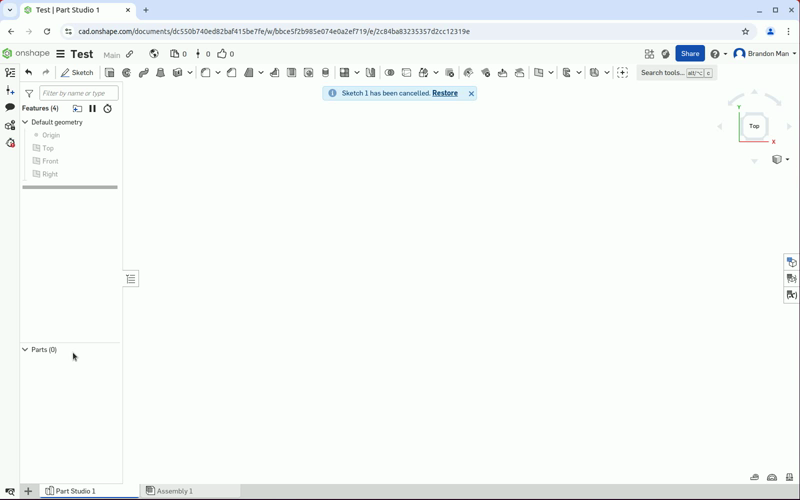
key_down(shift)
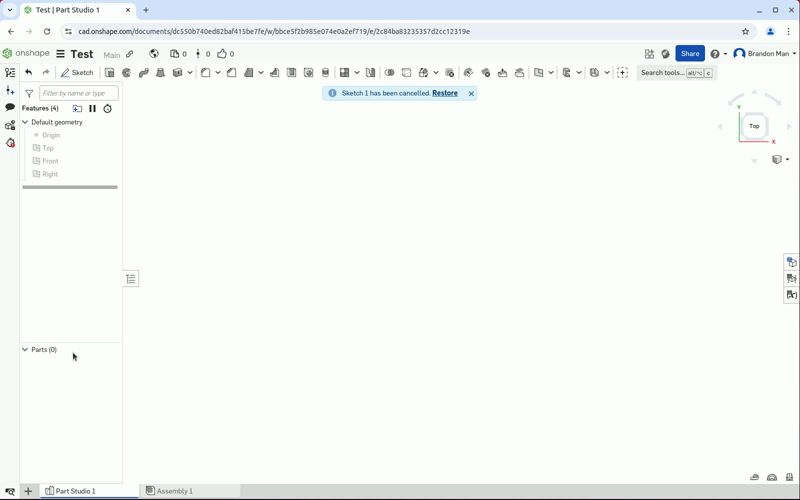
key(up)
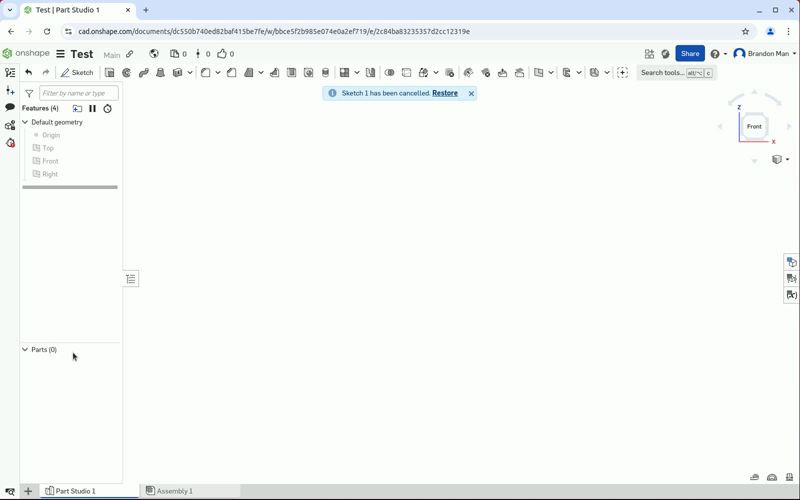
key_up(shift)
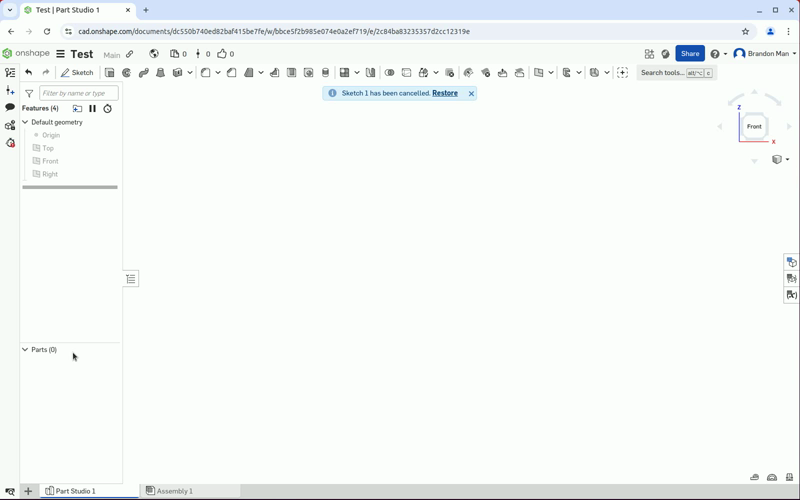
mouse_move(73, 352)
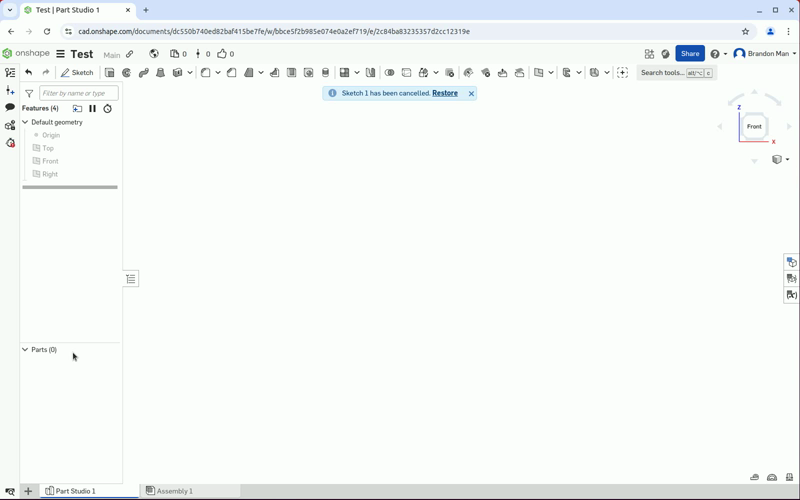
key(shift+y)
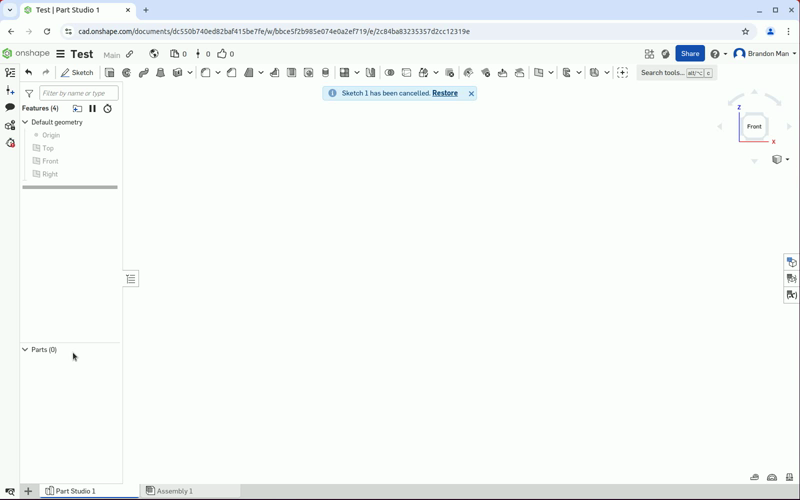
key(shift+s)
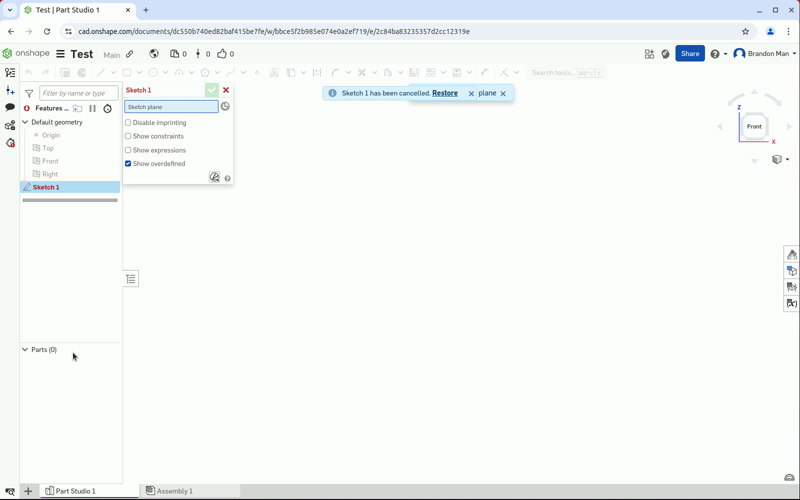
mouse_move(73, 163)
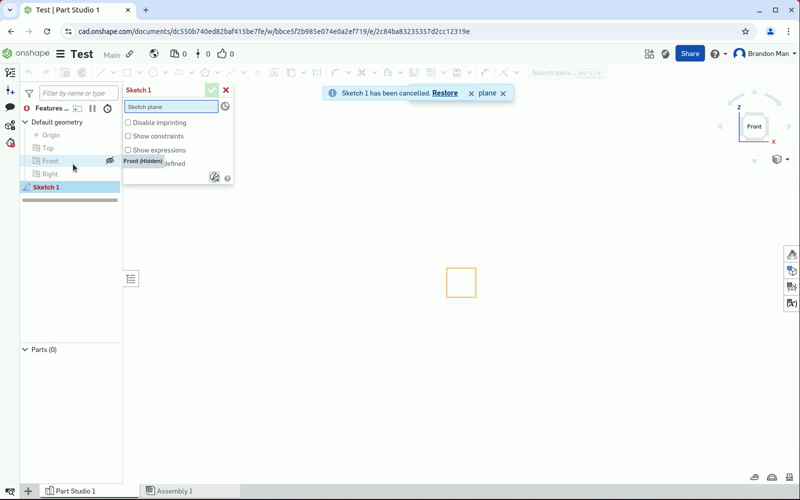
click(73, 163)
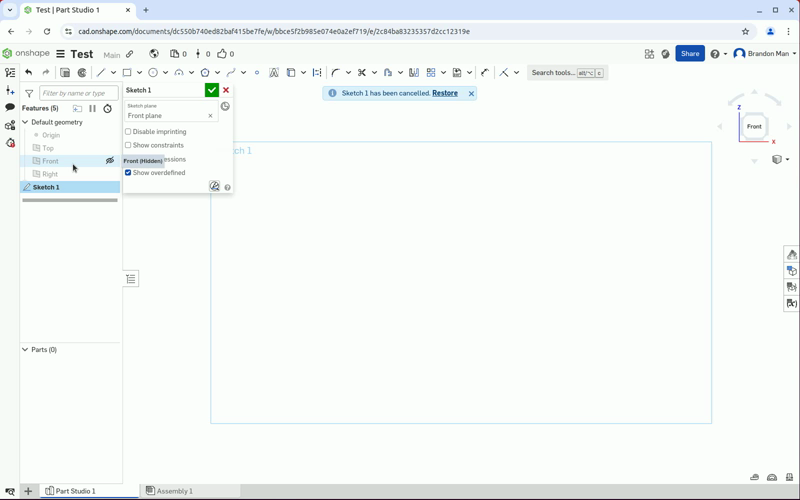
mouse_move(73, 352)
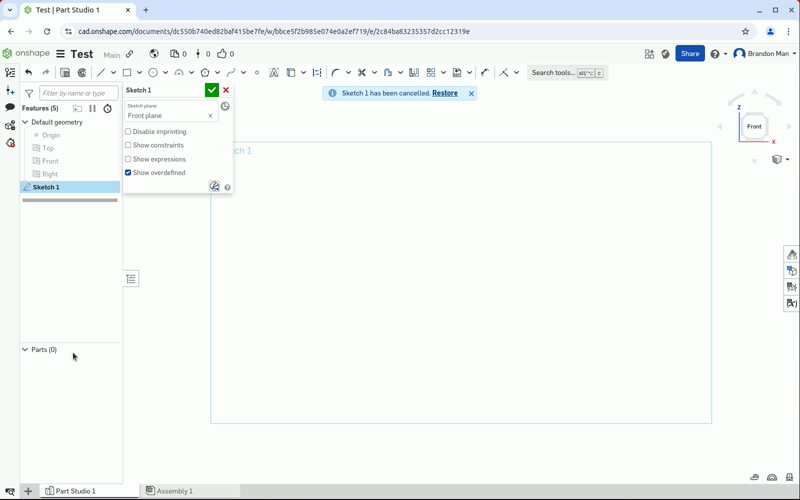
key(y)
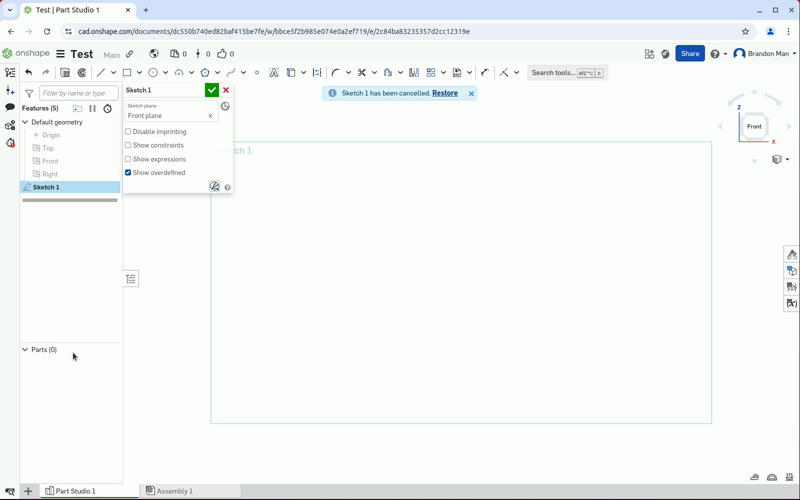
key(c)
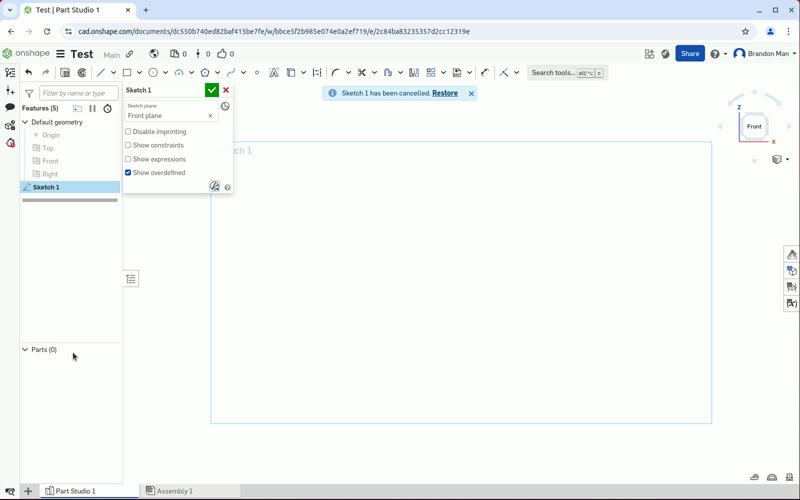
key_down(shift)
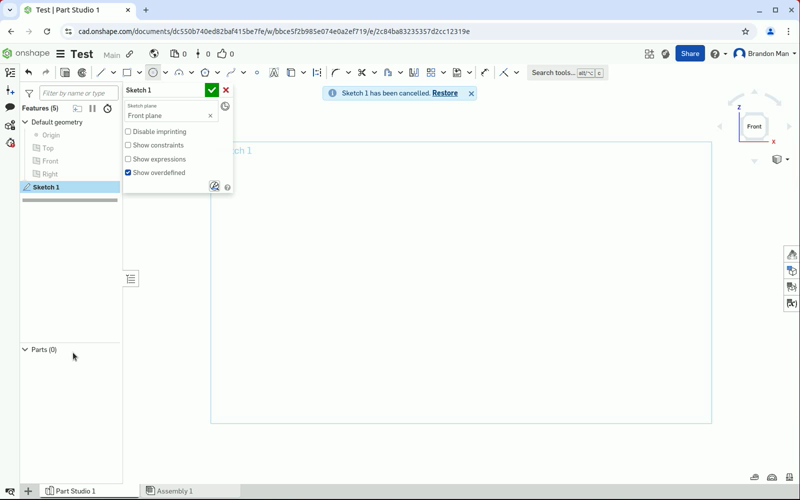
mouse_move(461, 282)
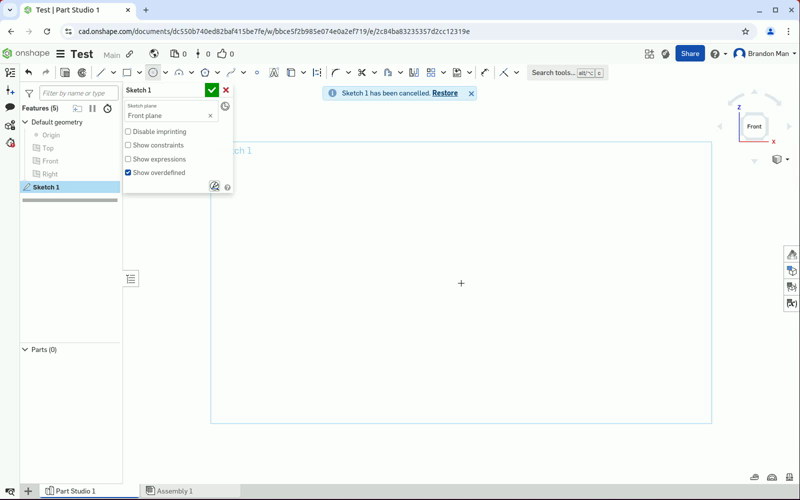
click(461, 282)
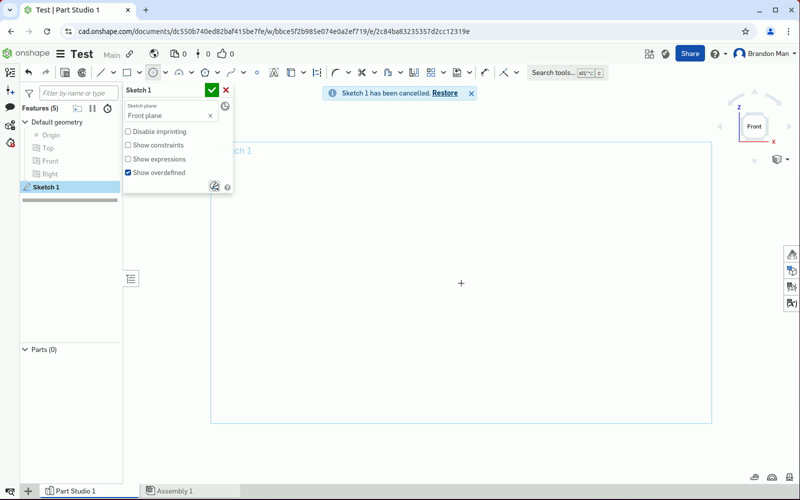
key_up(shift)
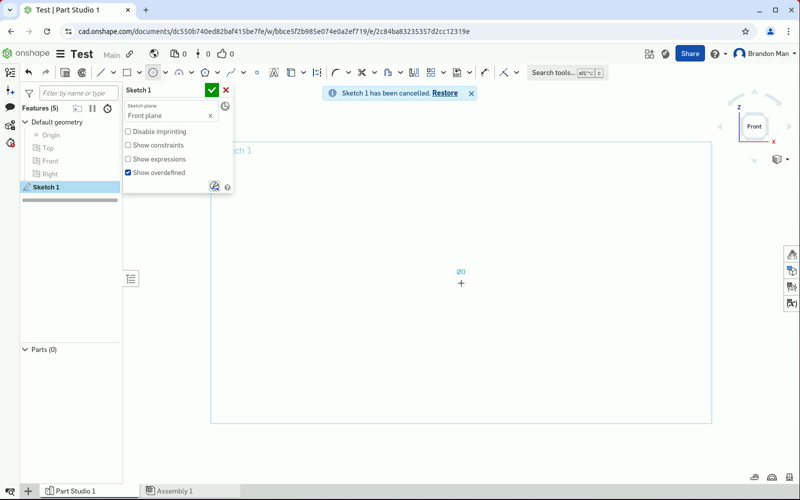
mouse_move(574, 282)
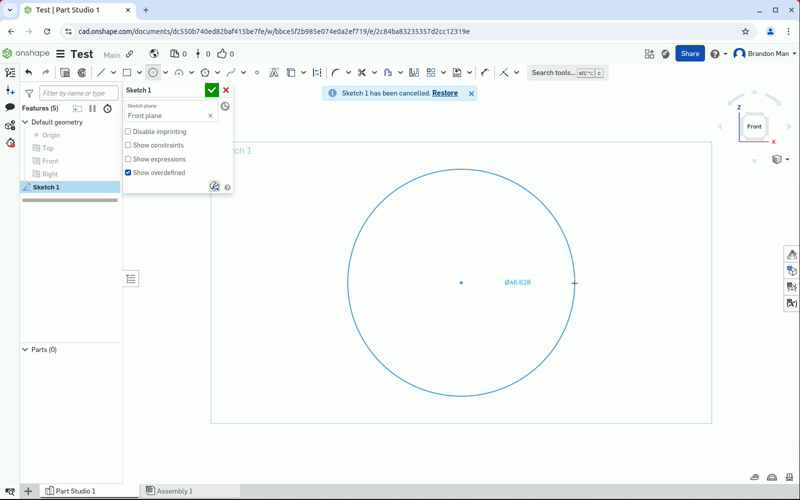
click(574, 282)
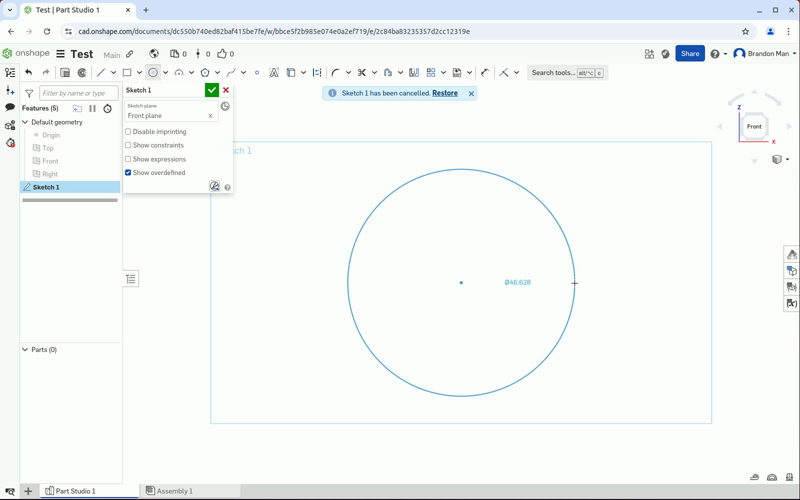
key(esc)
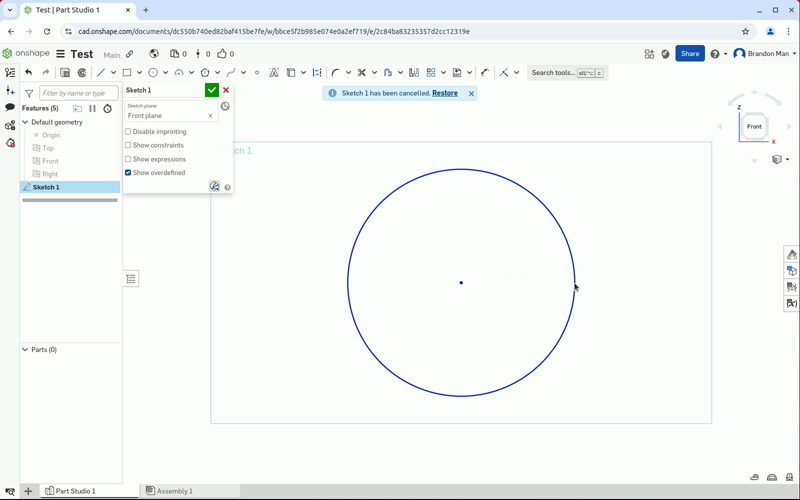
mouse_move(485, 330)
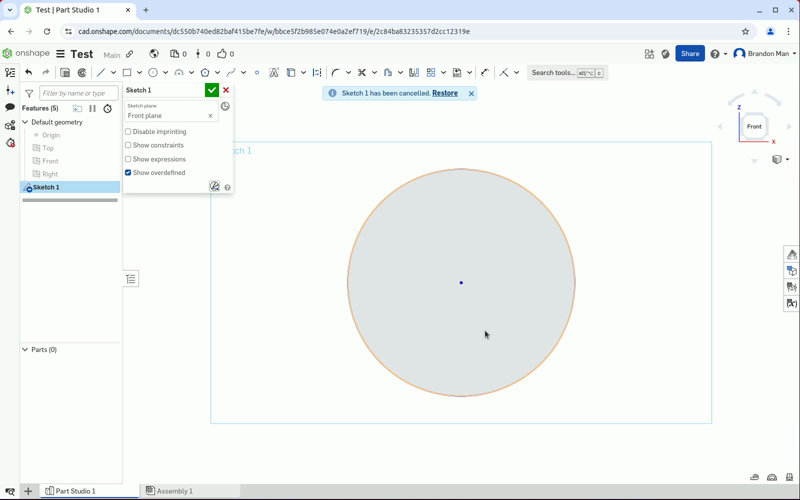
click(485, 330)
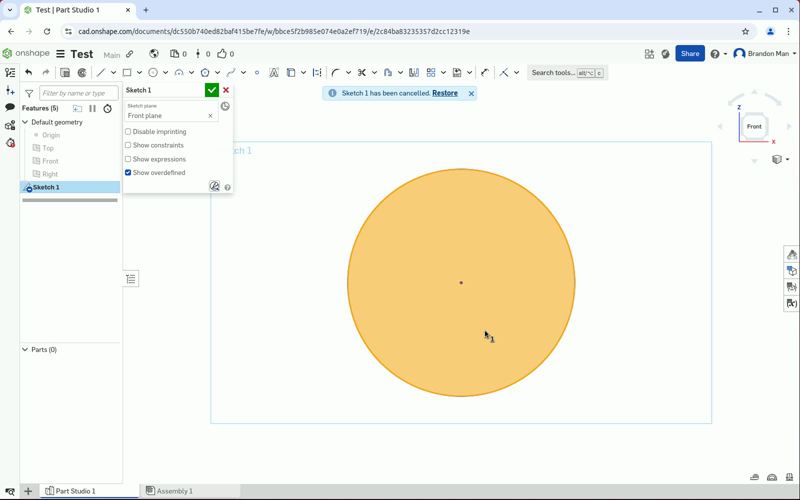
mouse_move(73, 352)
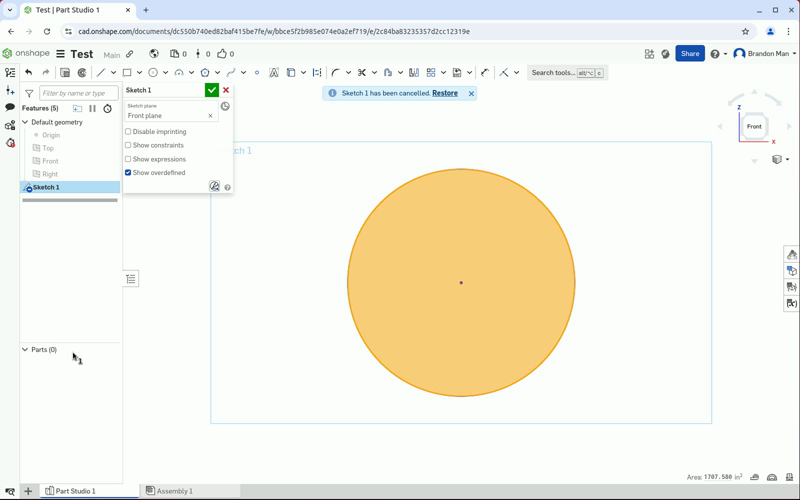
key(shift+y)
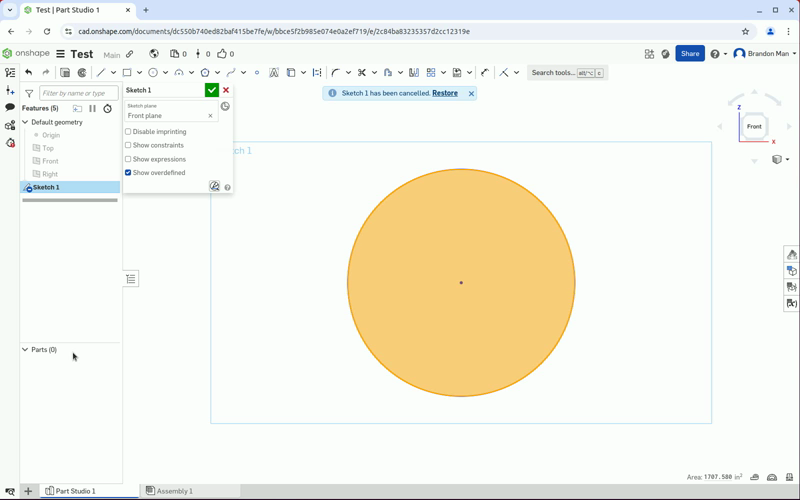
key(shift+e)
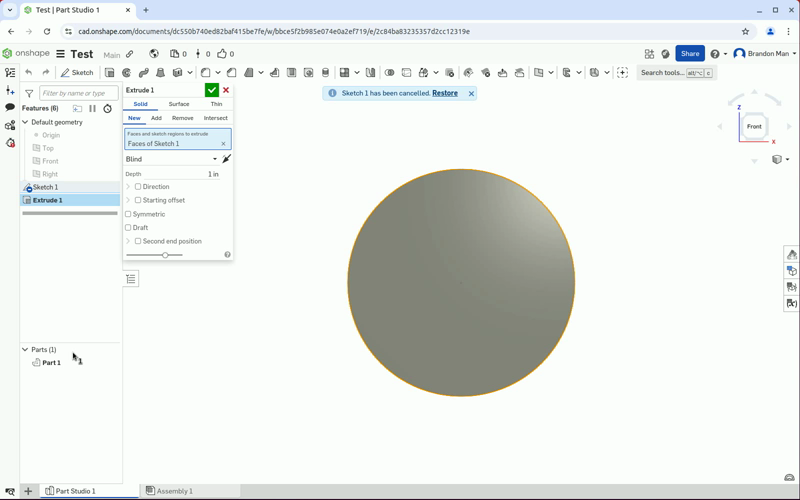
mouse_move(143, 106)
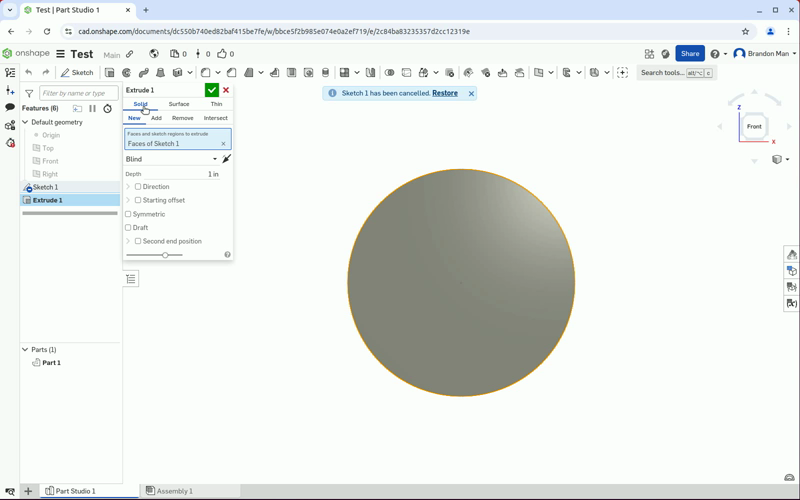
click(143, 106)
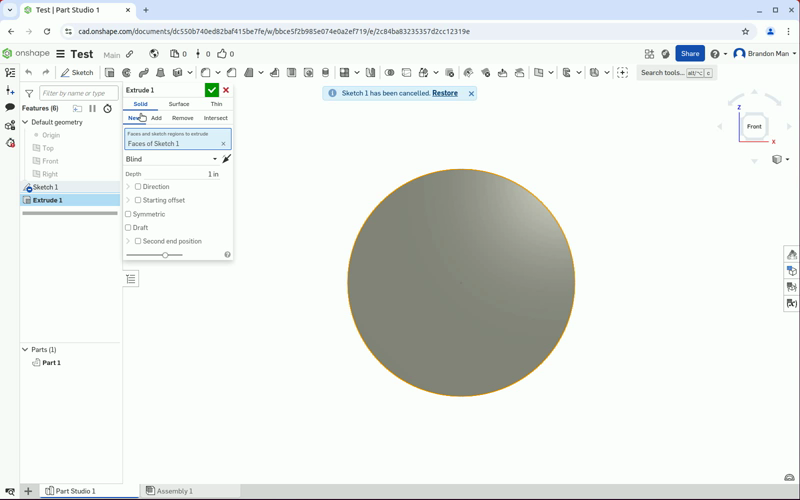
mouse_move(137, 120)
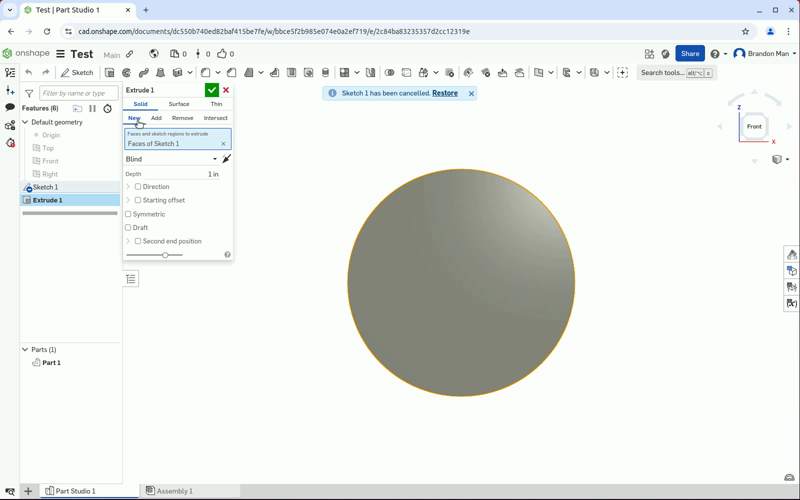
click(137, 120)
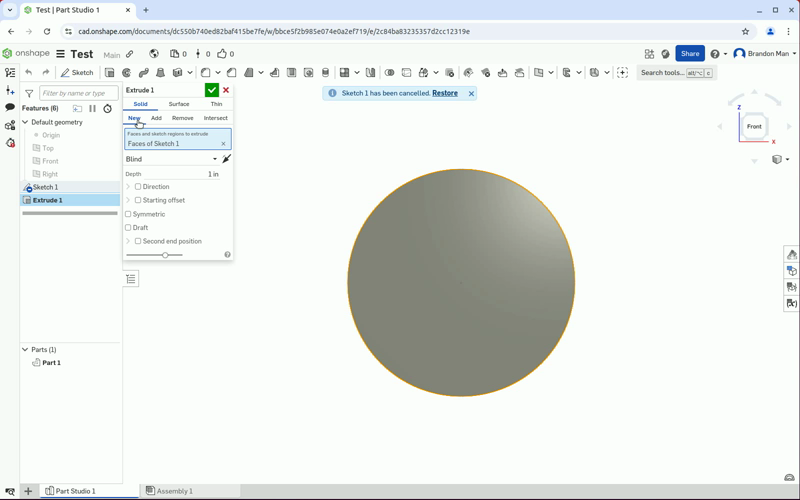
key(tab, 4)
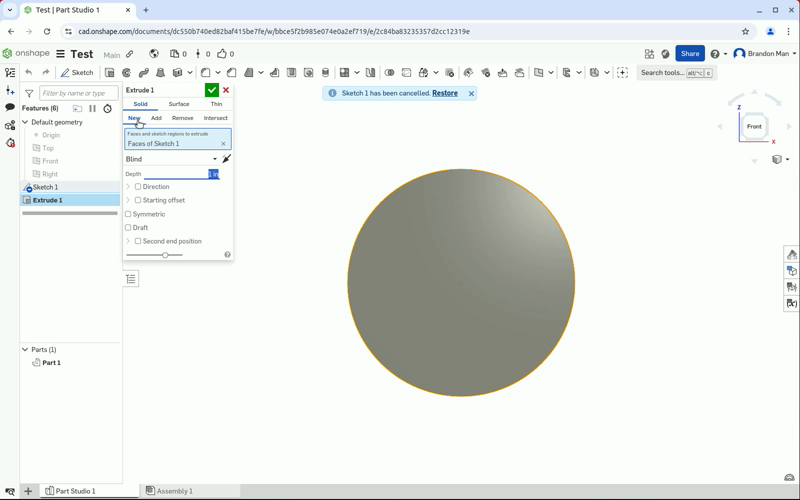
text(2.648)
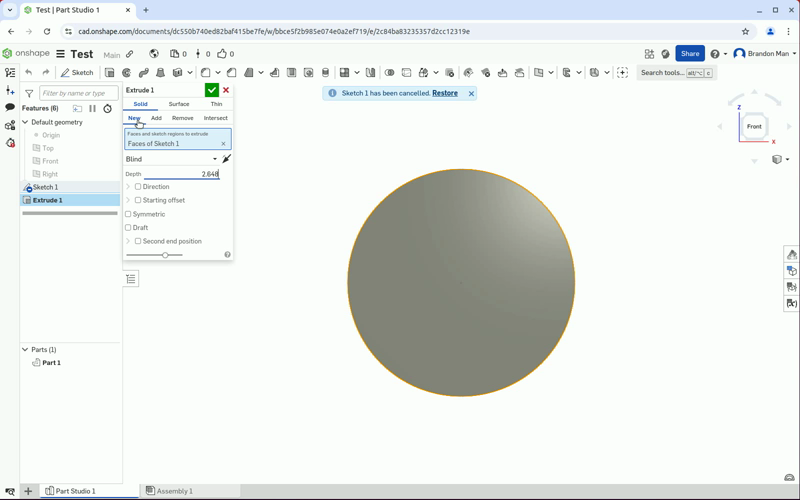
key(enter)
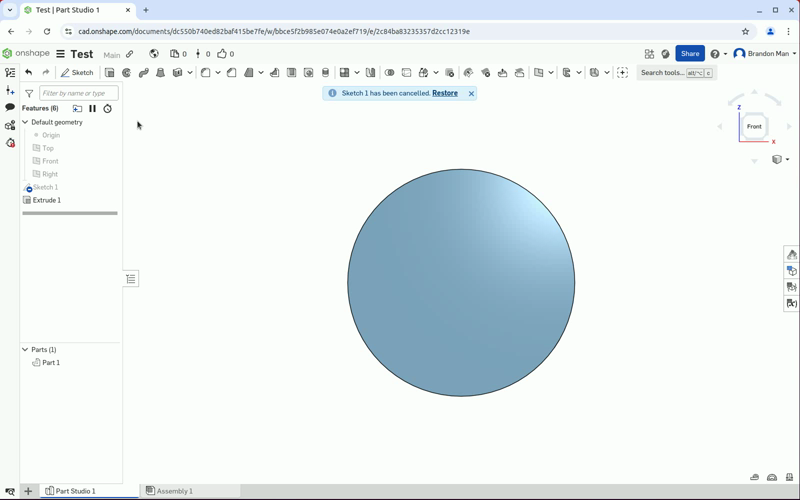
key(shift+h)
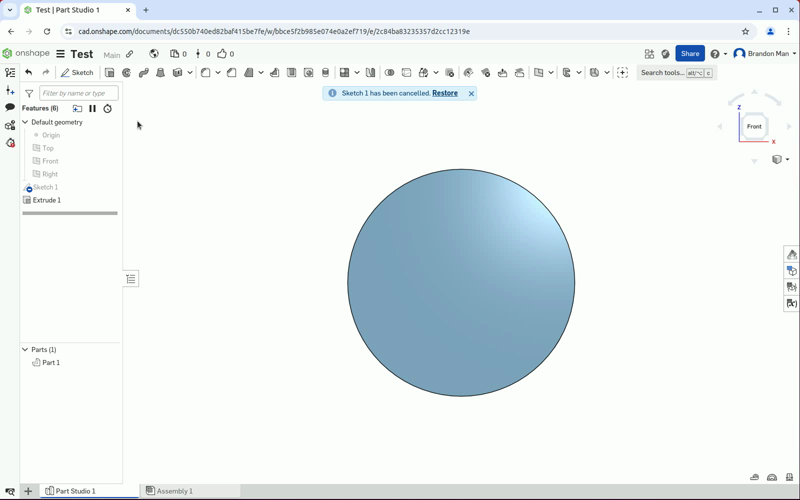
key(shift+h)
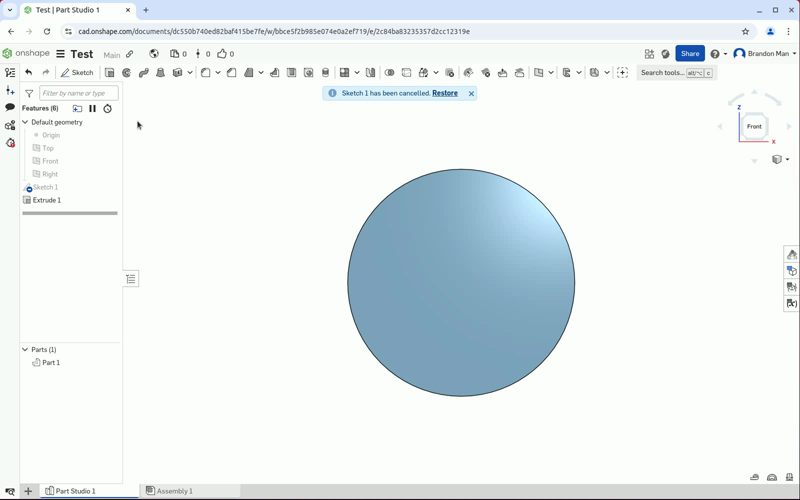
mouse_move(73, 189)
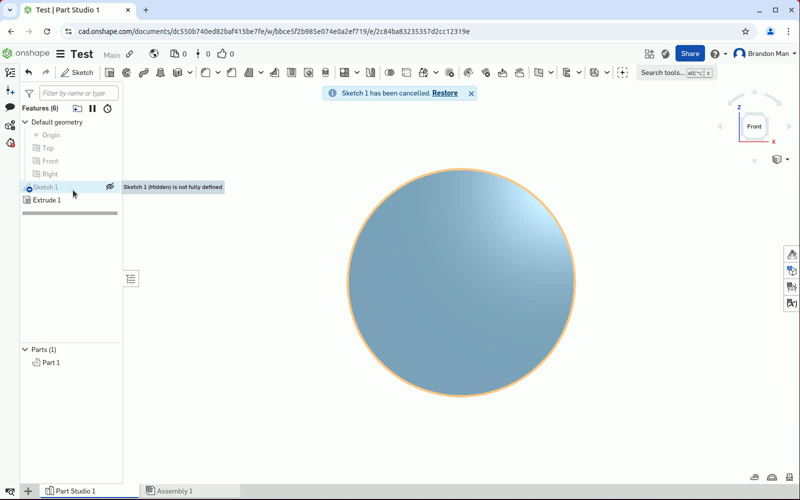
click(73, 189)
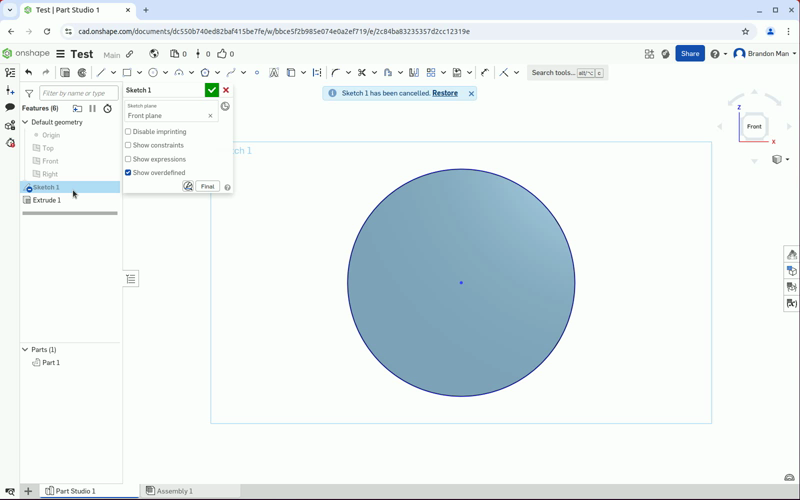
mouse_move(229, 92)
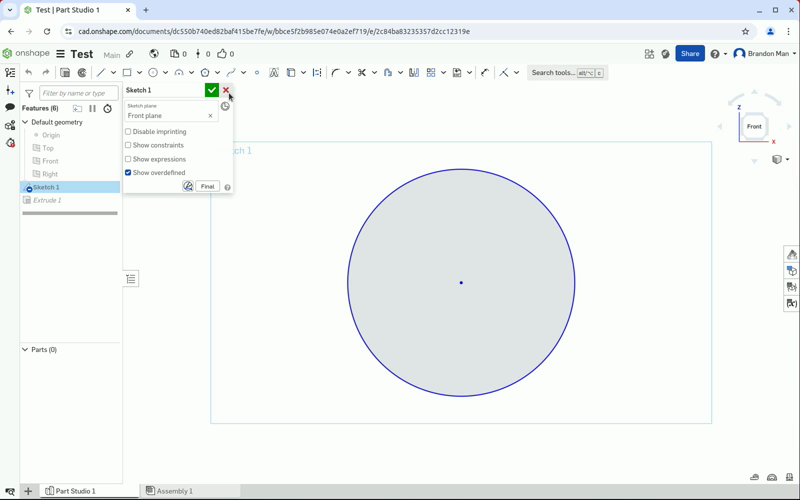
click(229, 92)
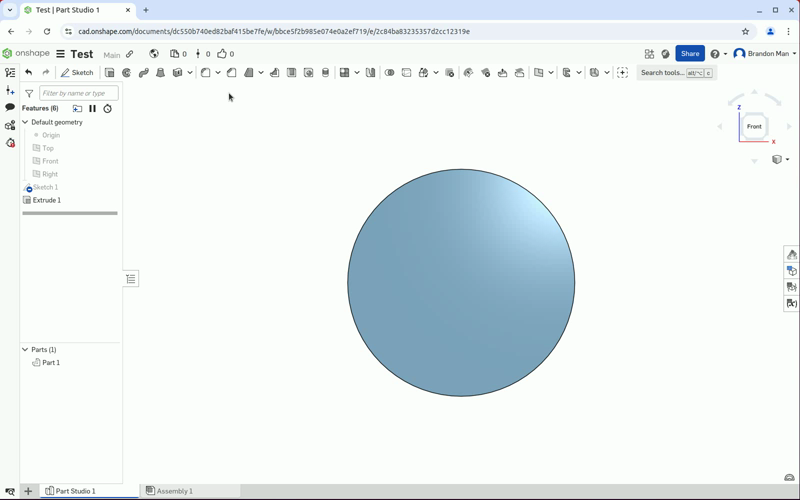
mouse_move(541, 75)
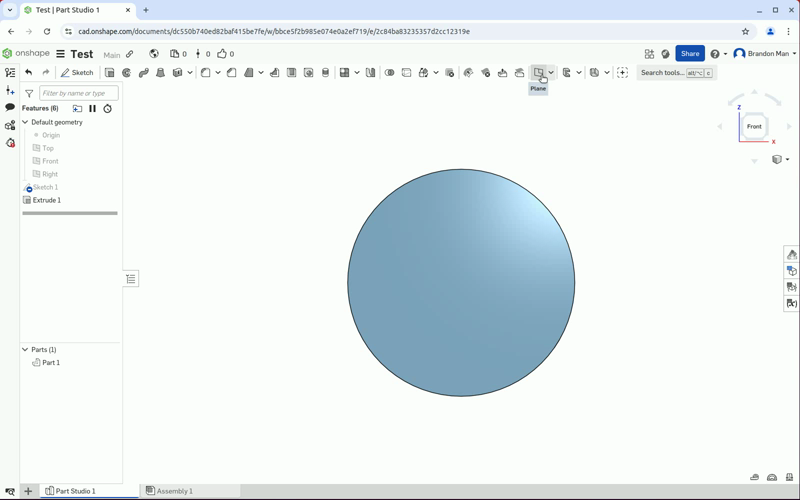
click(541, 75)
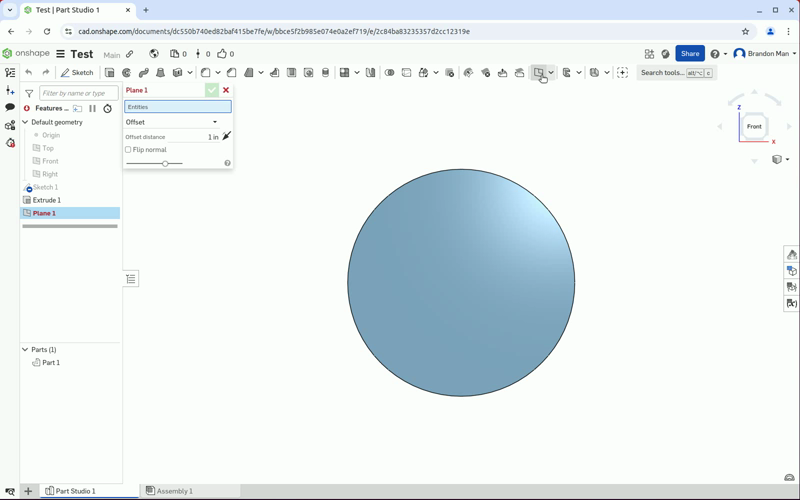
mouse_move(73, 163)
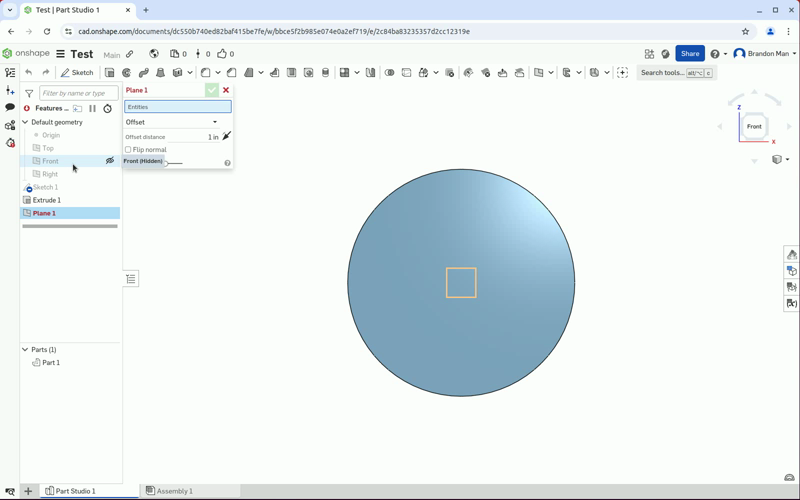
click(73, 163)
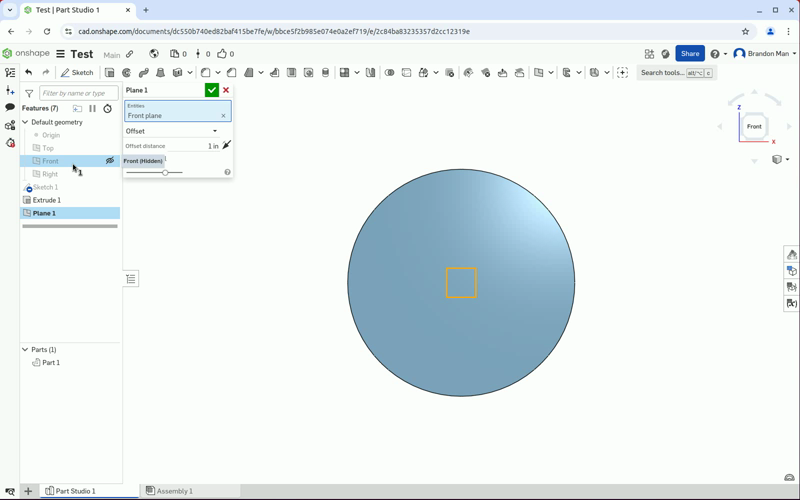
key(tab, 2)
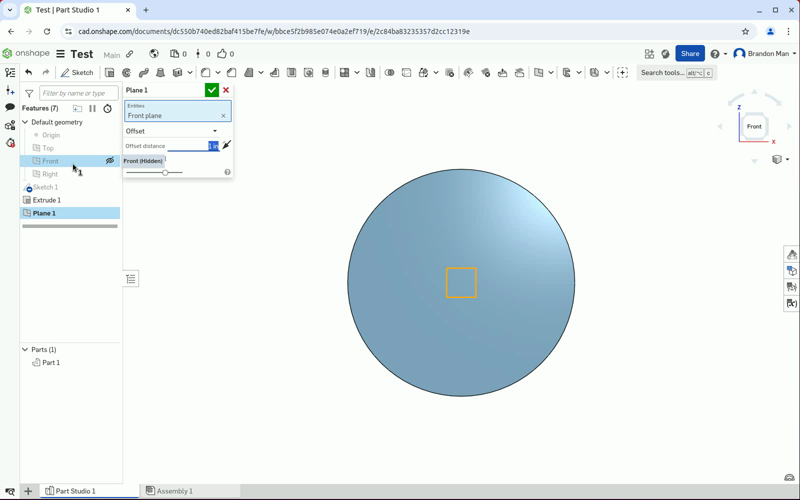
text(2.65)
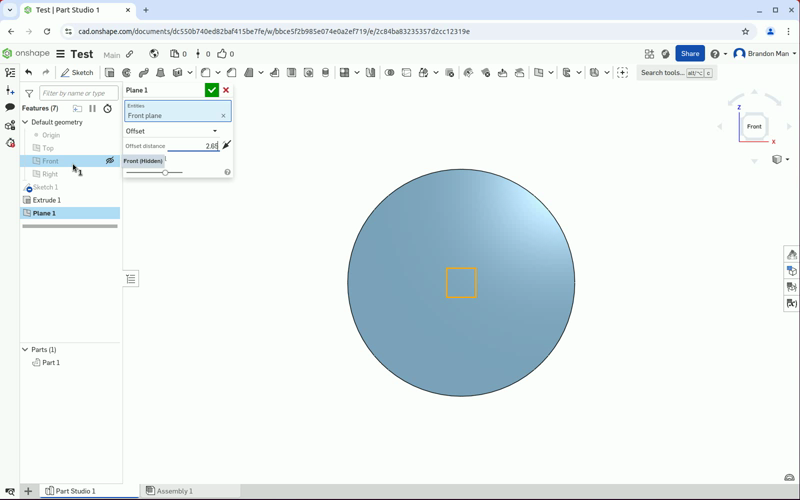
key(enter, 2)
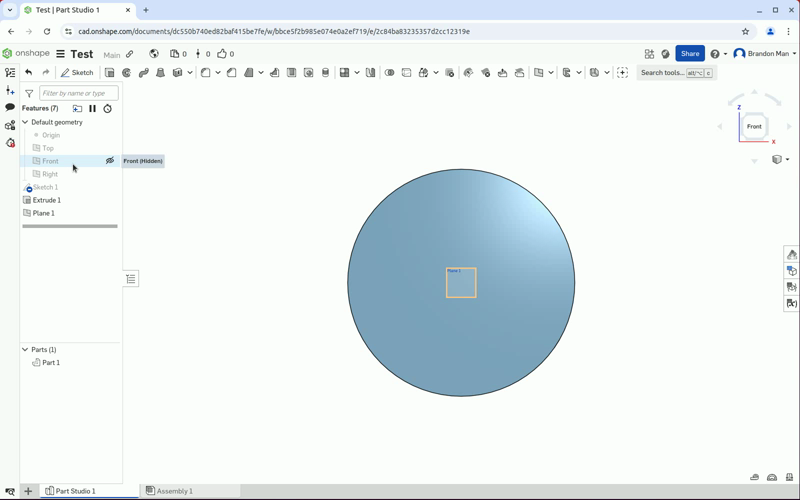
key(shift+s)
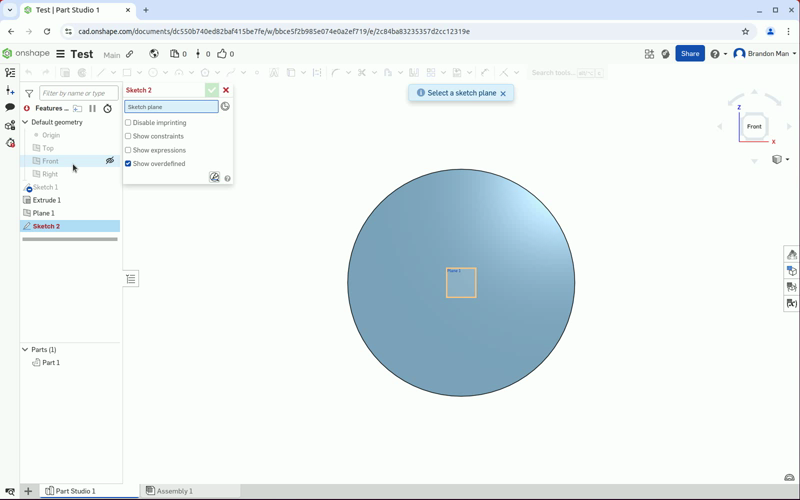
mouse_move(73, 215)
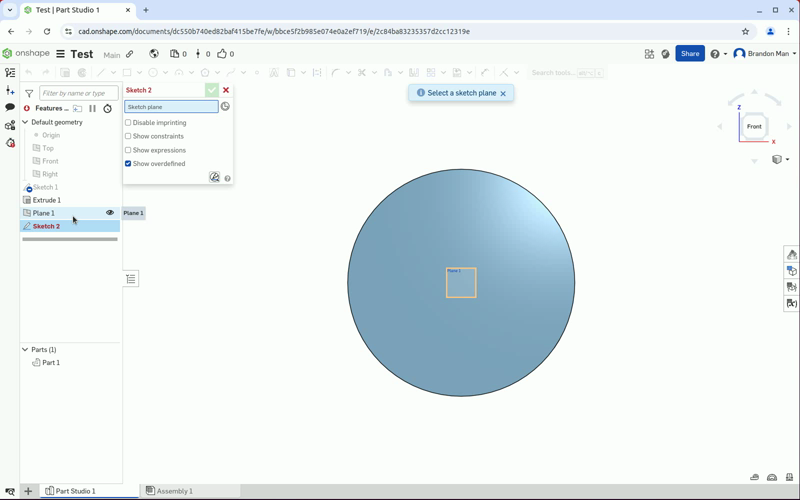
click(73, 215)
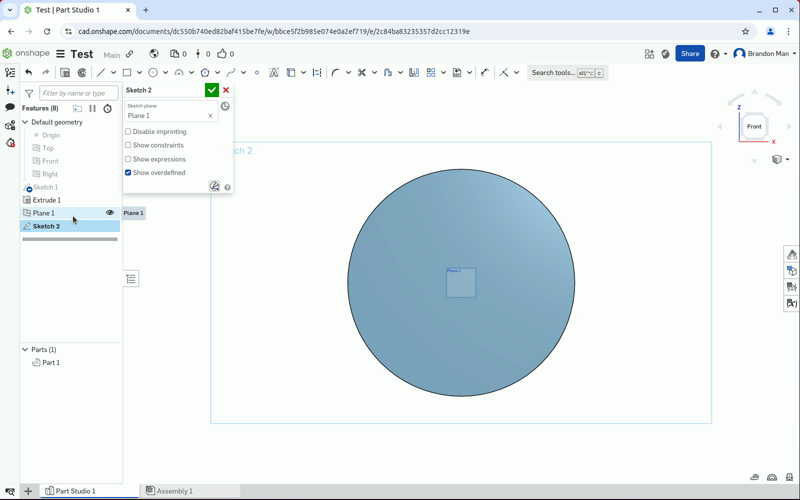
mouse_move(73, 352)
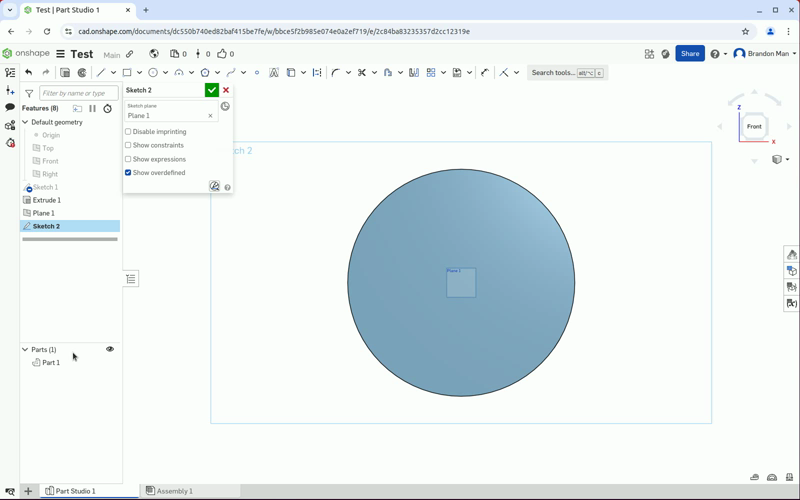
key(y)
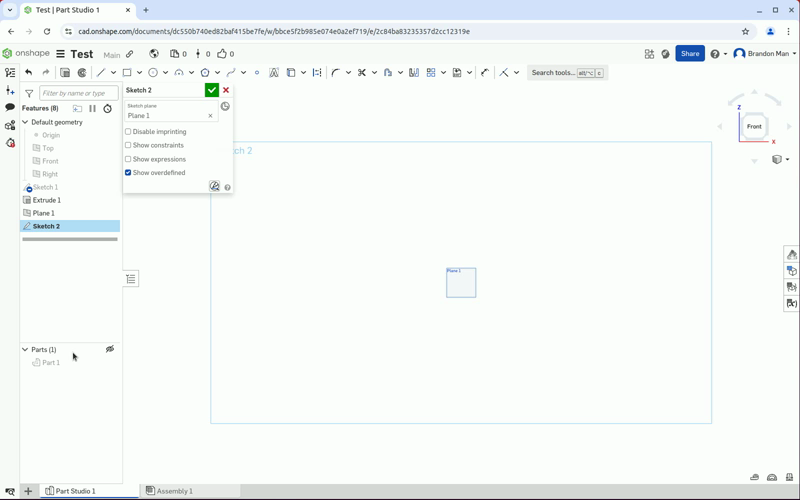
key(c)
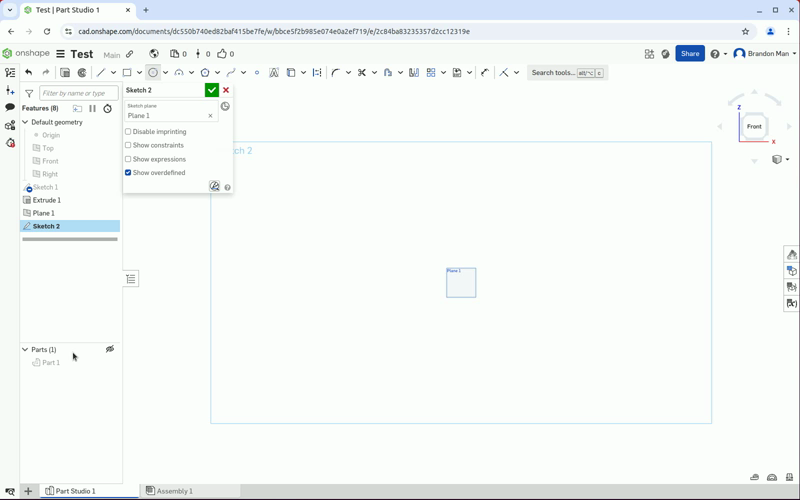
key_down(shift)
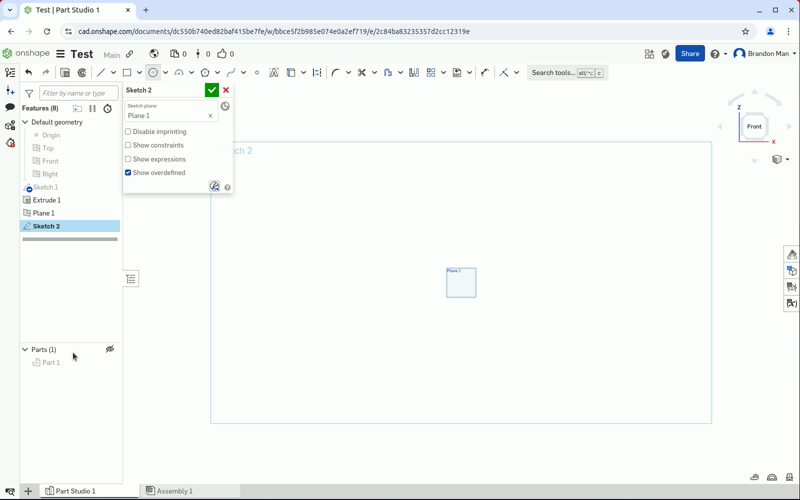
mouse_move(461, 282)
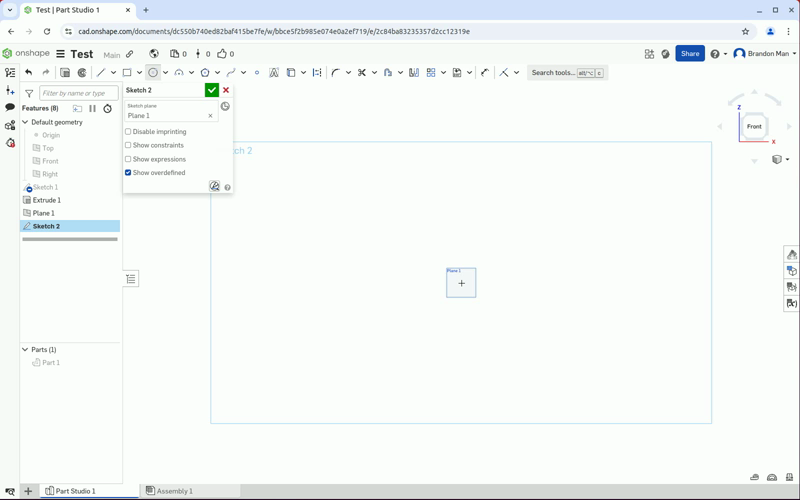
click(461, 282)
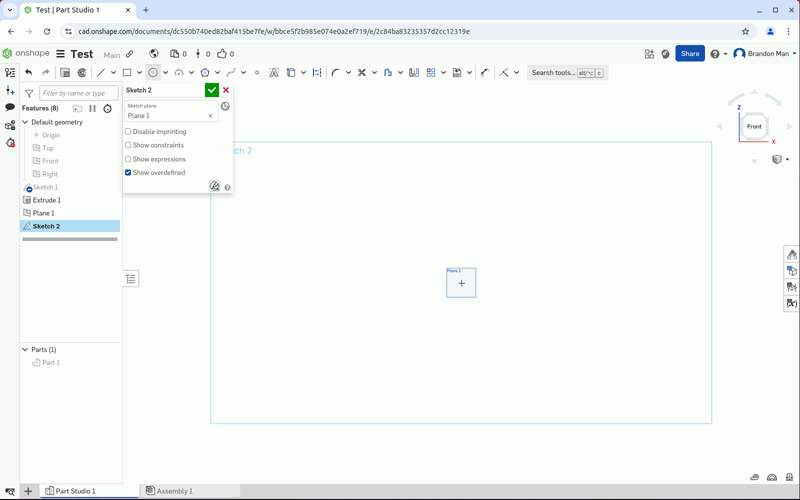
key_up(shift)
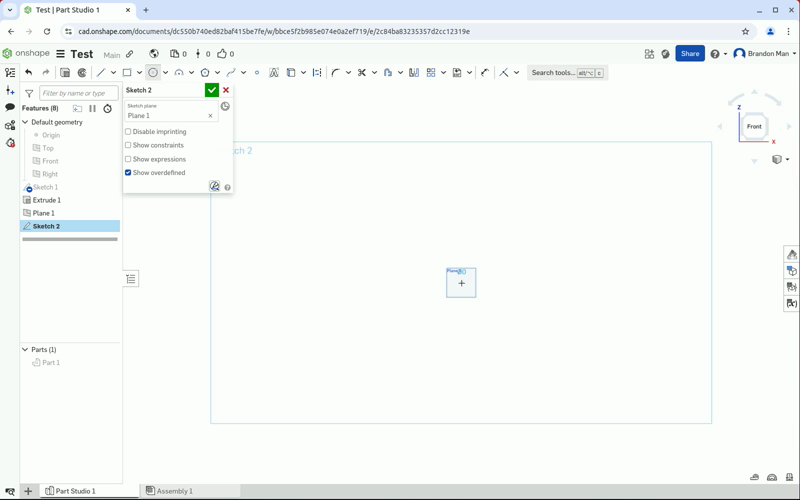
mouse_move(545, 282)
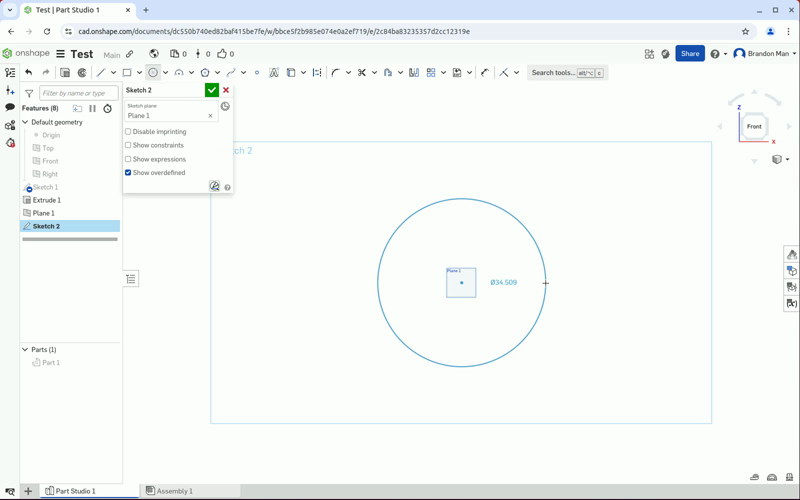
click(545, 282)
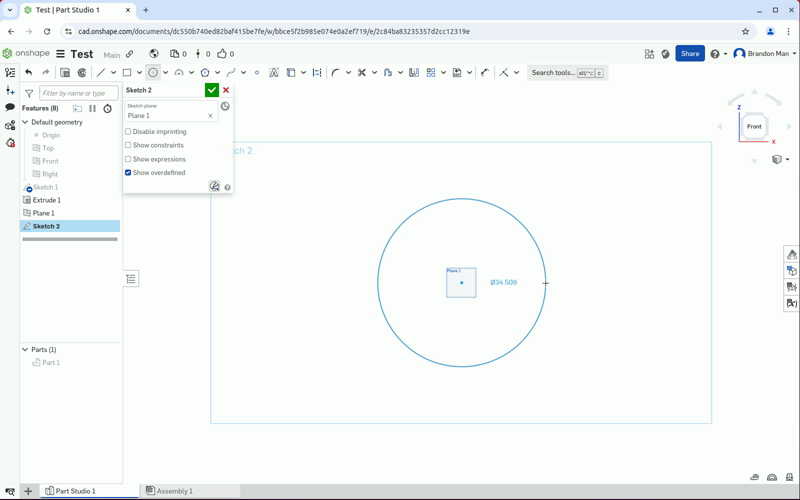
key(esc)
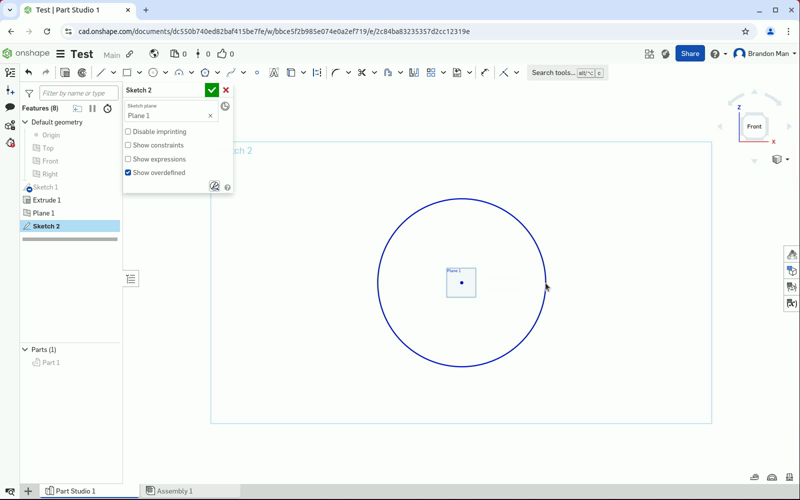
mouse_move(464, 215)
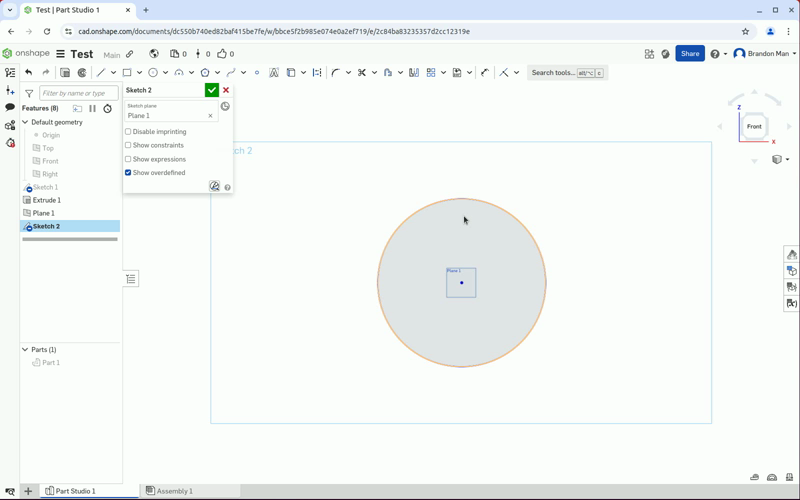
click(464, 215)
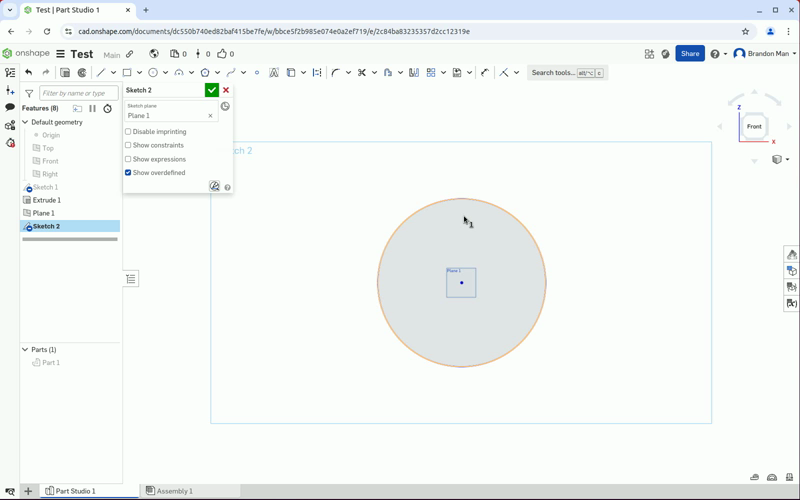
mouse_move(73, 352)
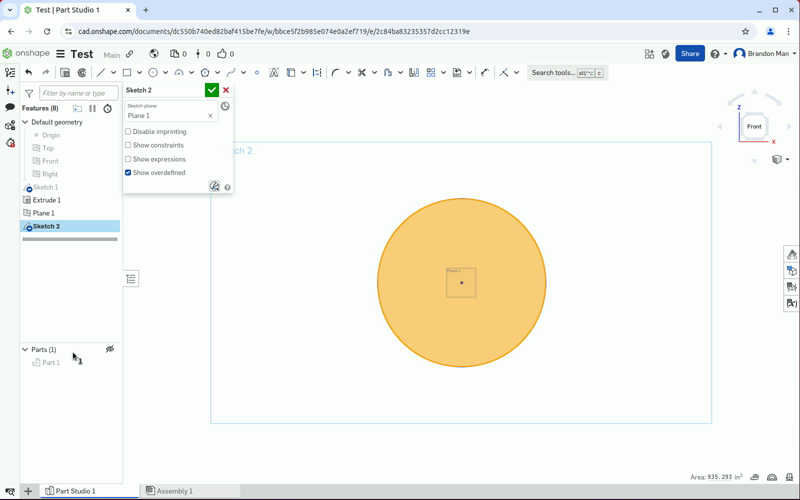
key(shift+y)
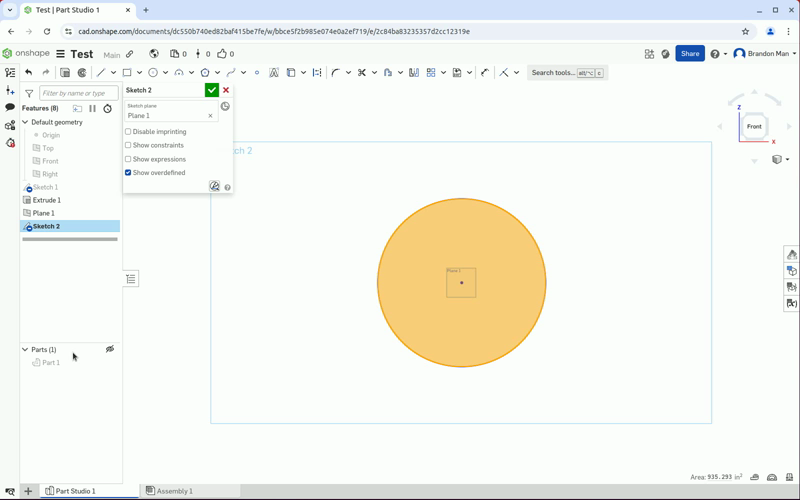
key(shift+e)
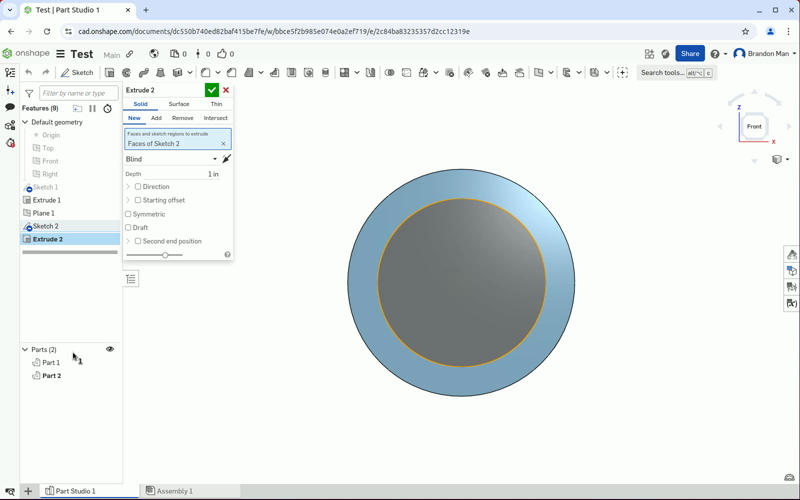
mouse_move(143, 106)
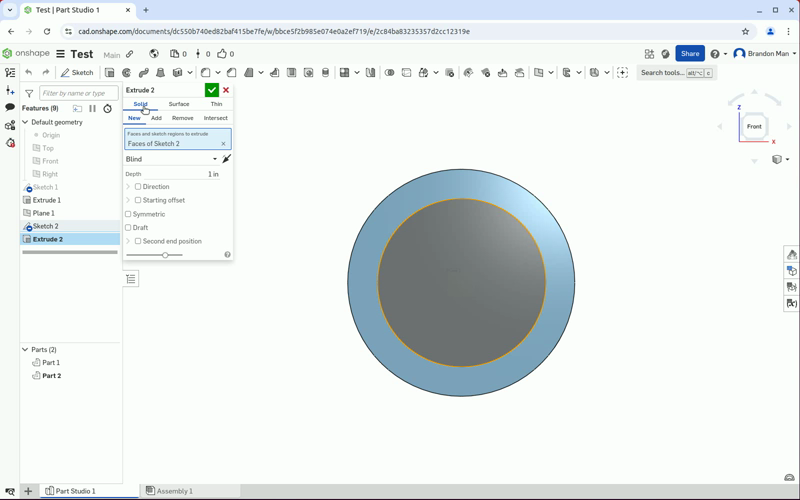
click(143, 106)
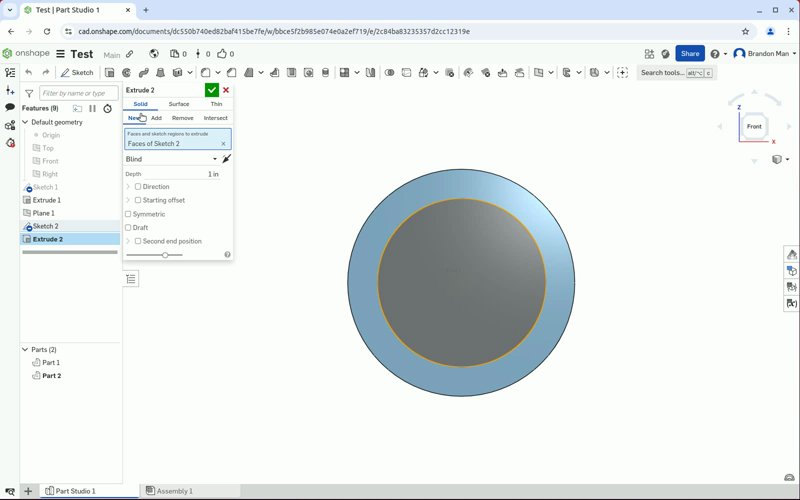
mouse_move(137, 120)
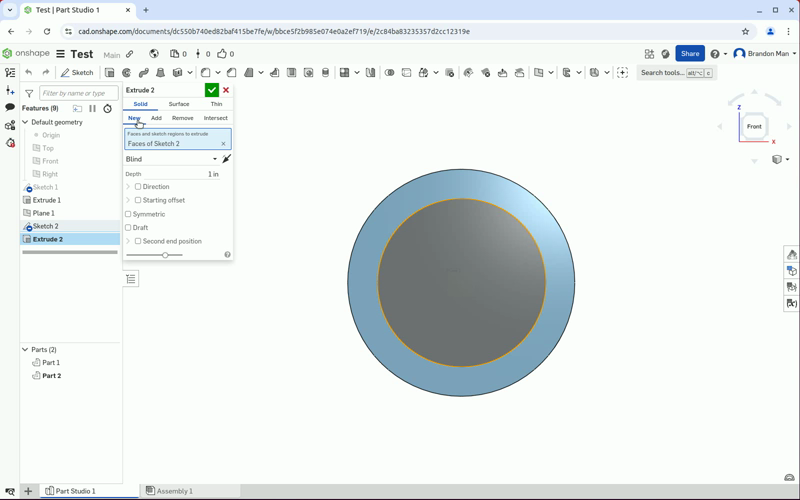
click(137, 120)
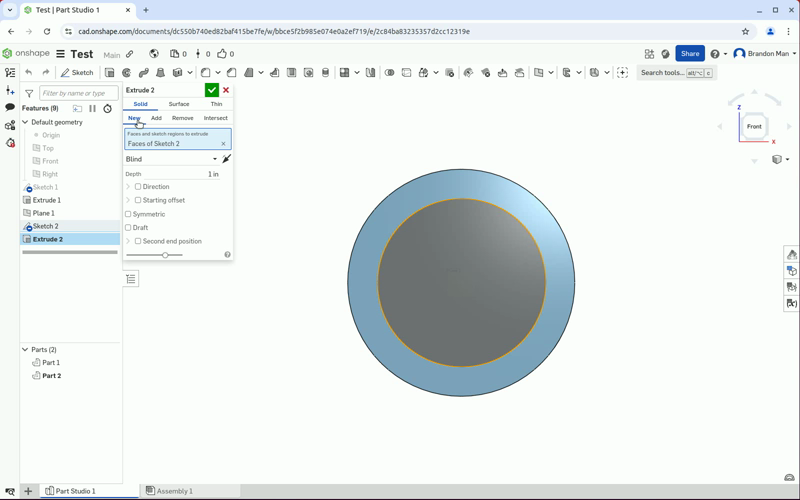
key(tab, 4)
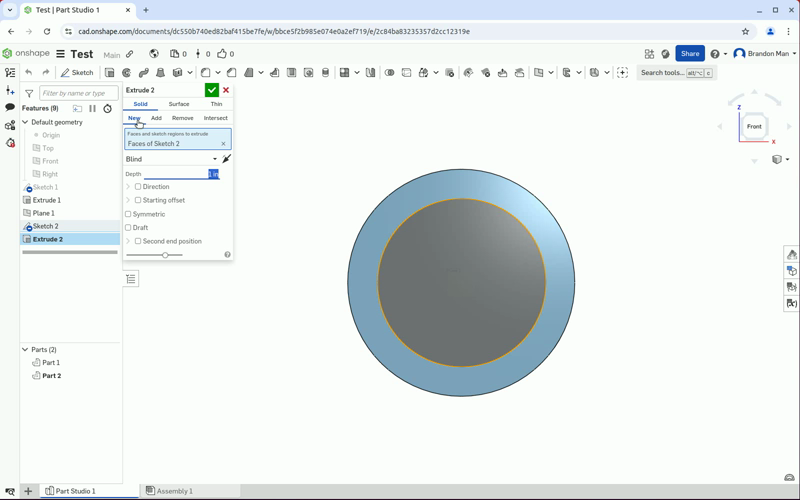
text(2.648)
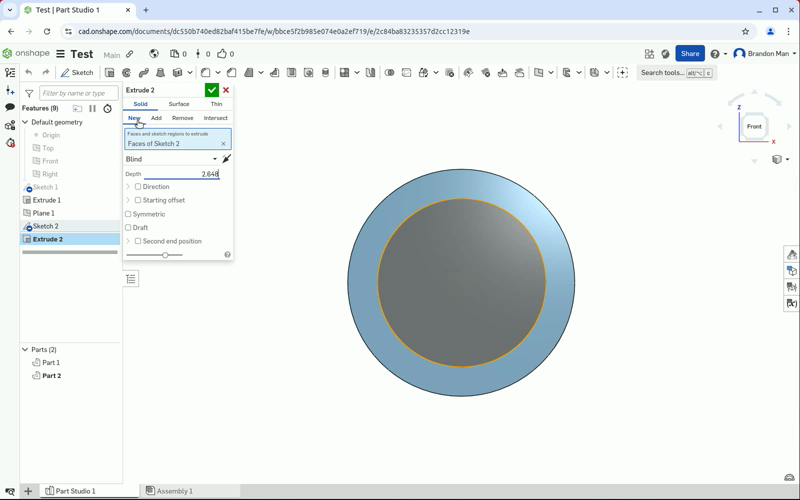
key(enter)
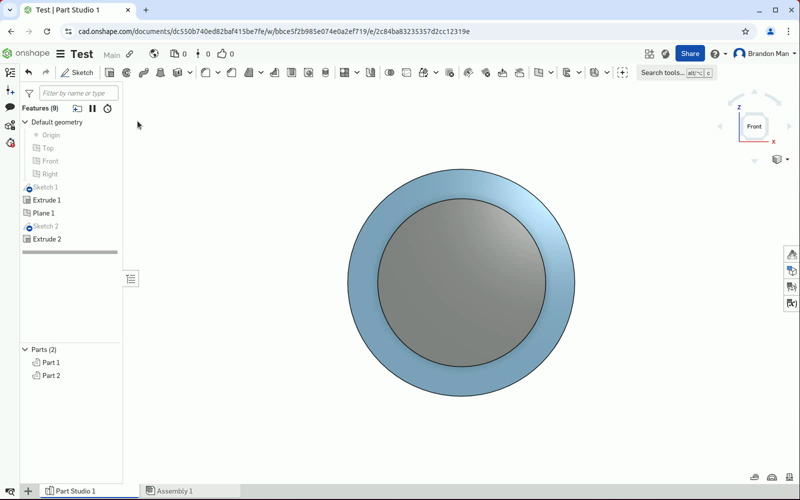
key(shift+h)
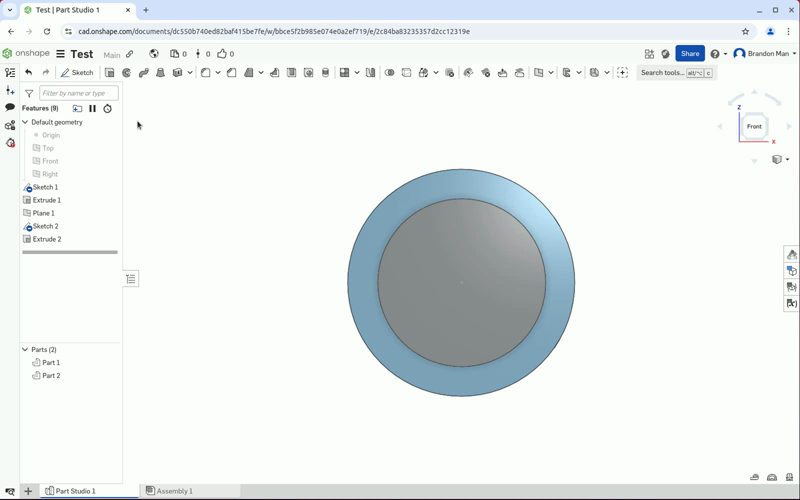
key(shift+h)
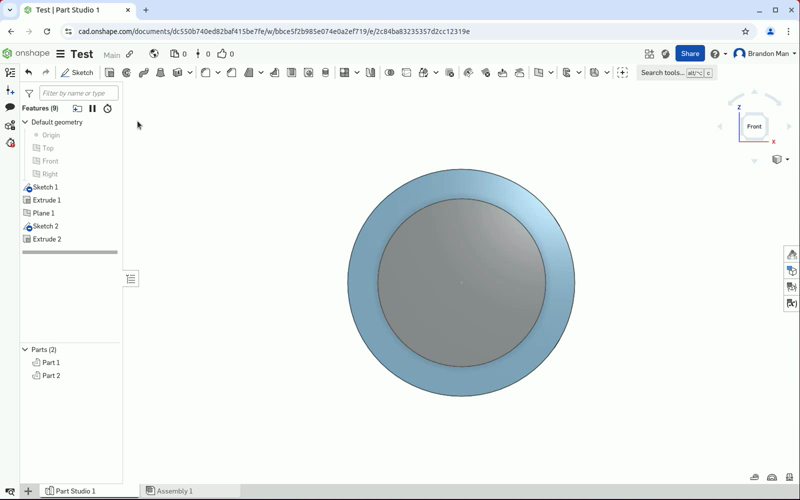
key(shift+7)
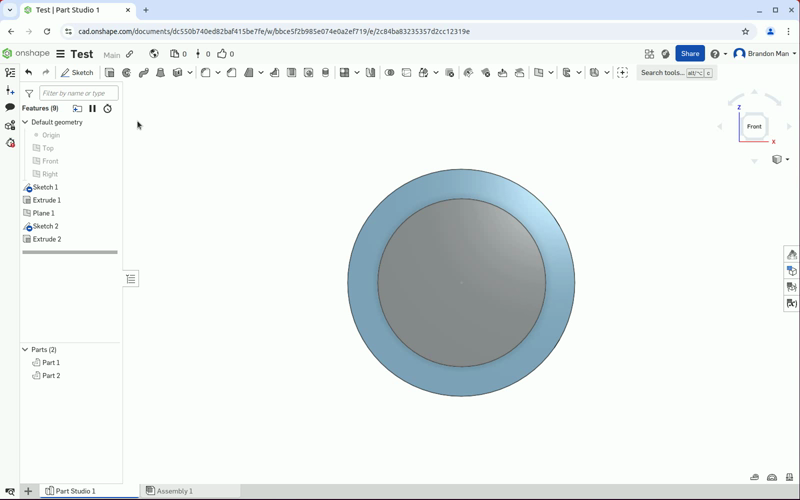
key(left, 2)
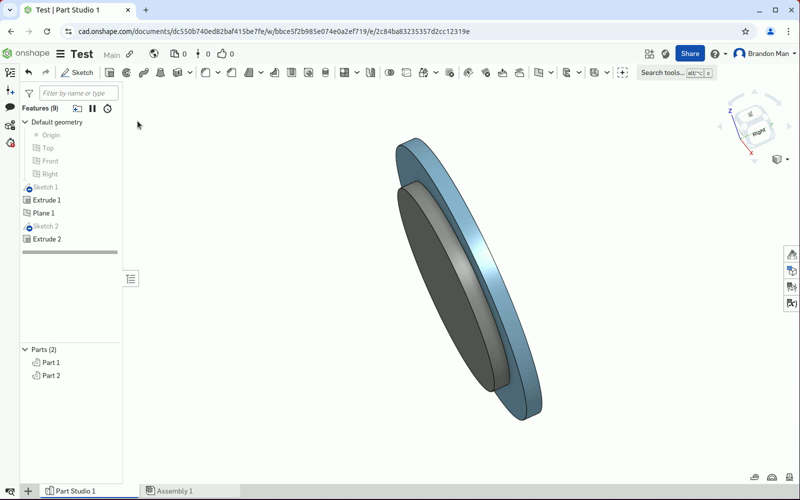
key(down, 2)
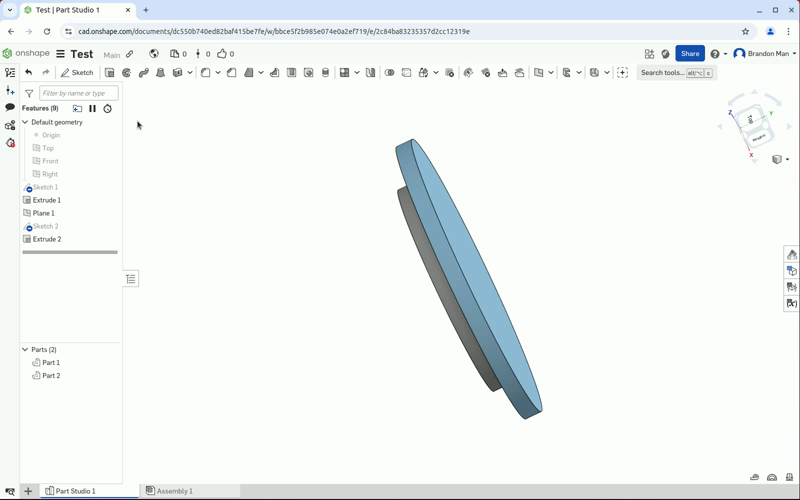
key(up, 2)
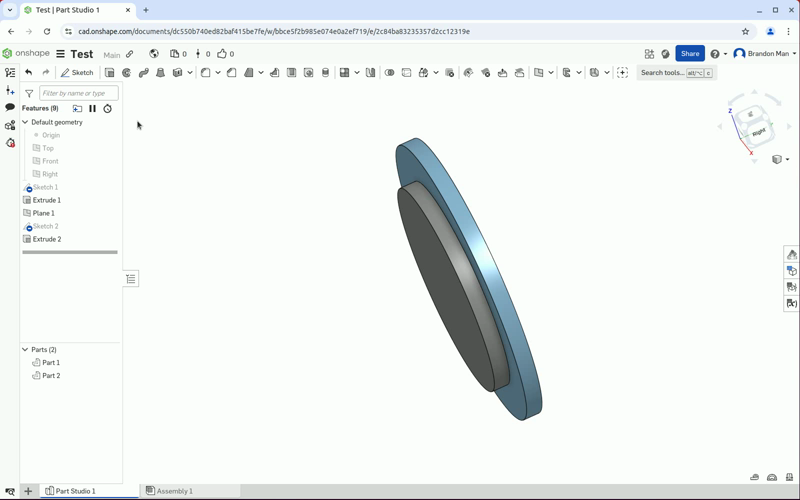
key(right, 2)
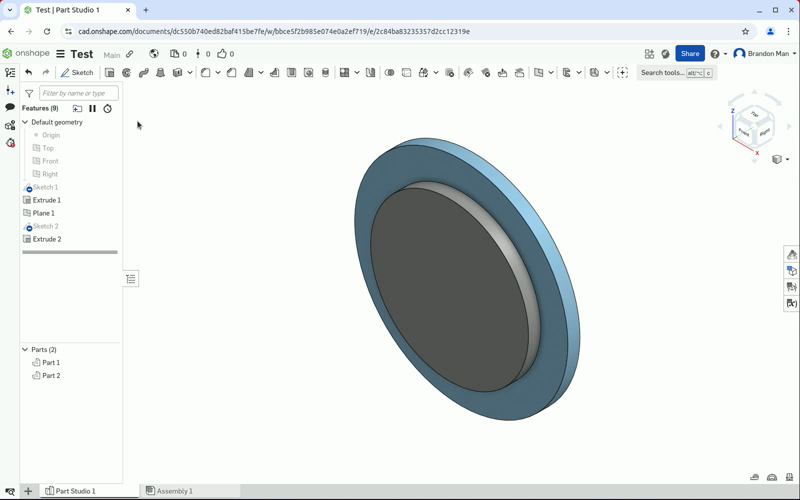
mouse_move(73, 189)
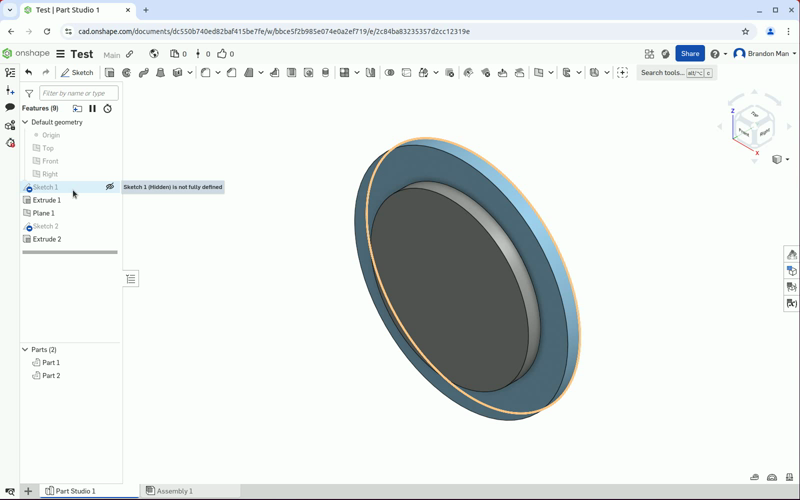
click(73, 189)